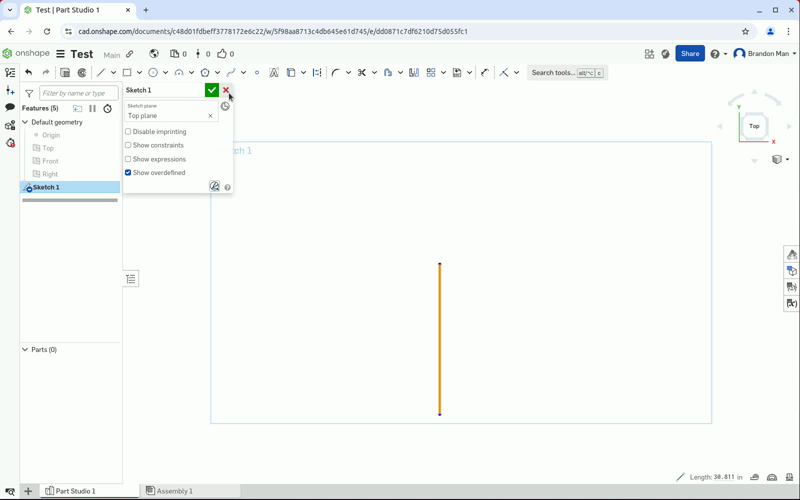
key(shift+h)
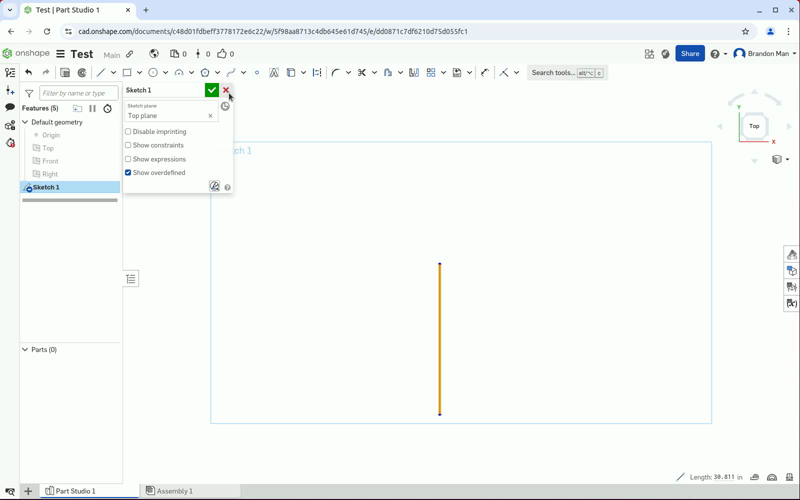
key(shift+s)
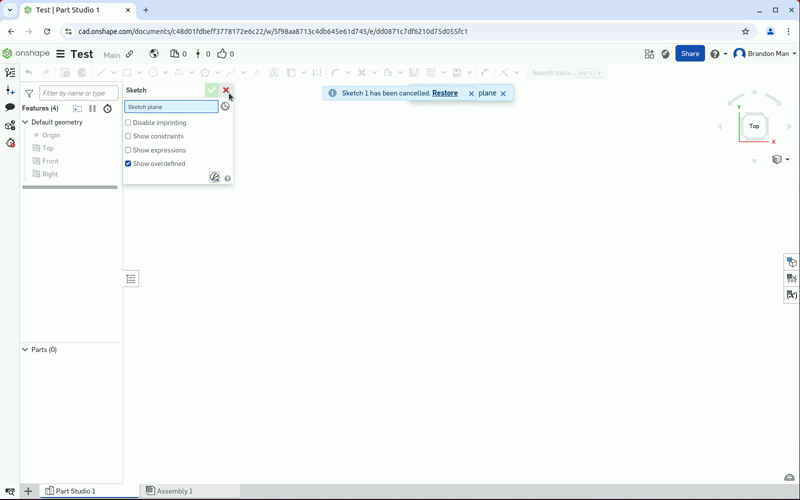
mouse_move(73, 150)
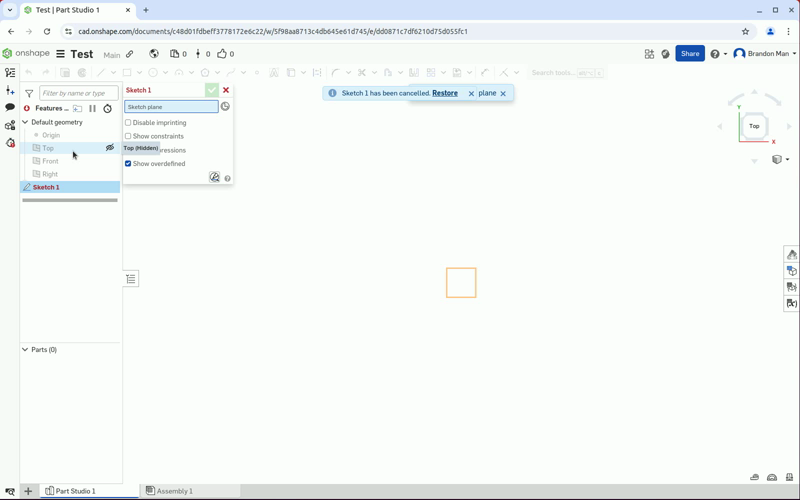
click(73, 150)
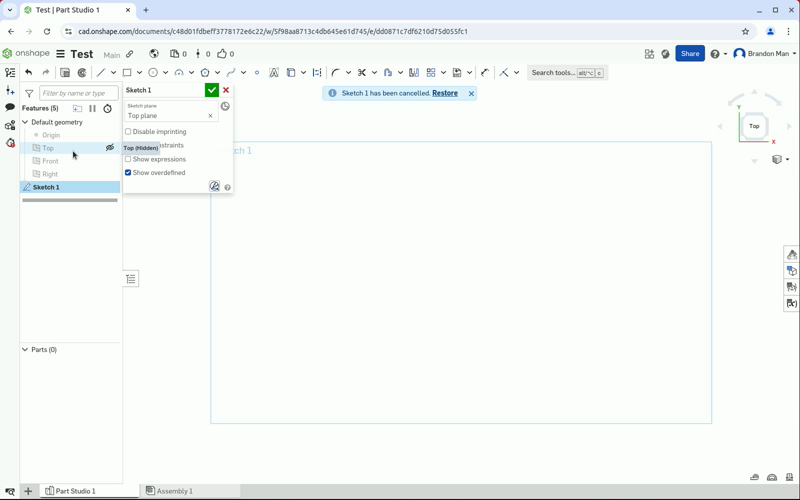
mouse_move(73, 352)
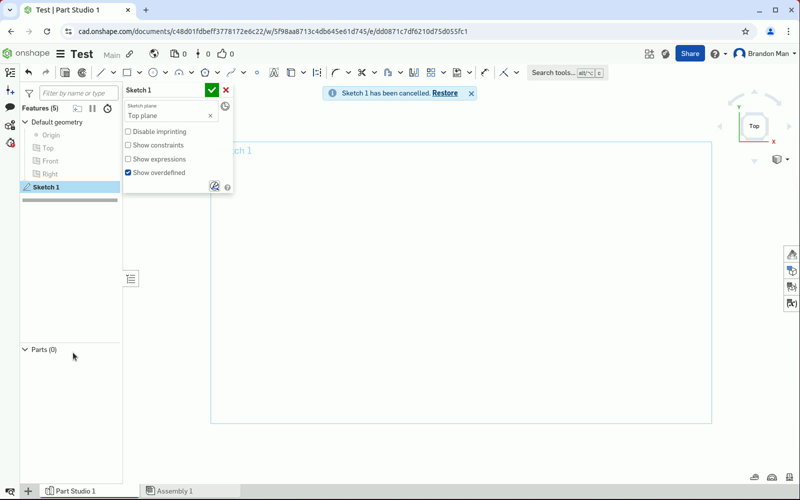
key(y)
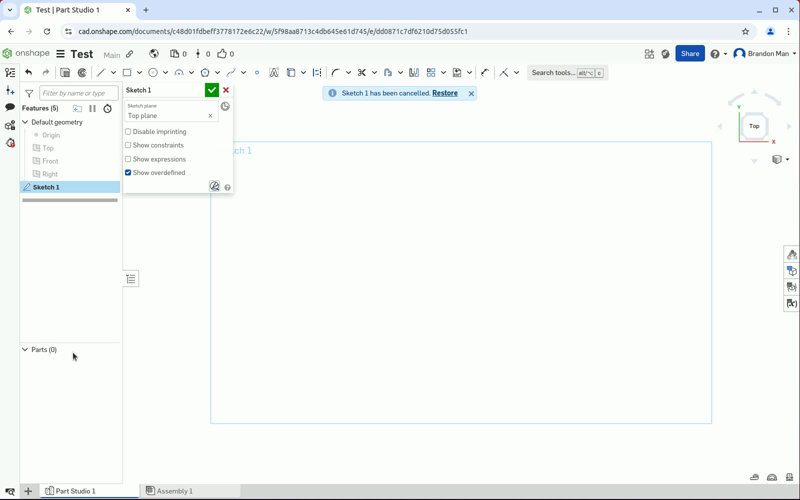
key(c)
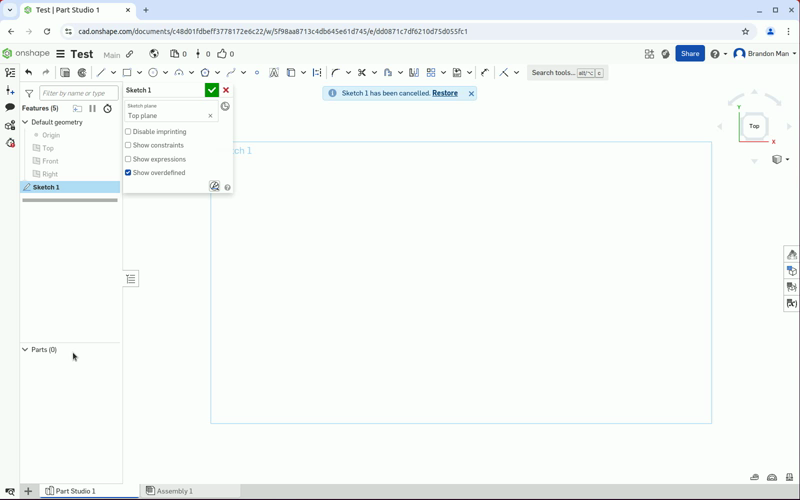
key_down(shift)
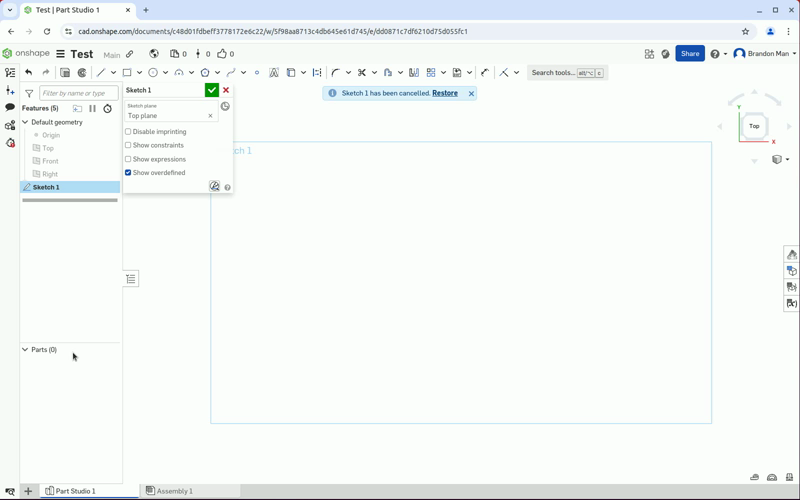
mouse_move(461, 282)
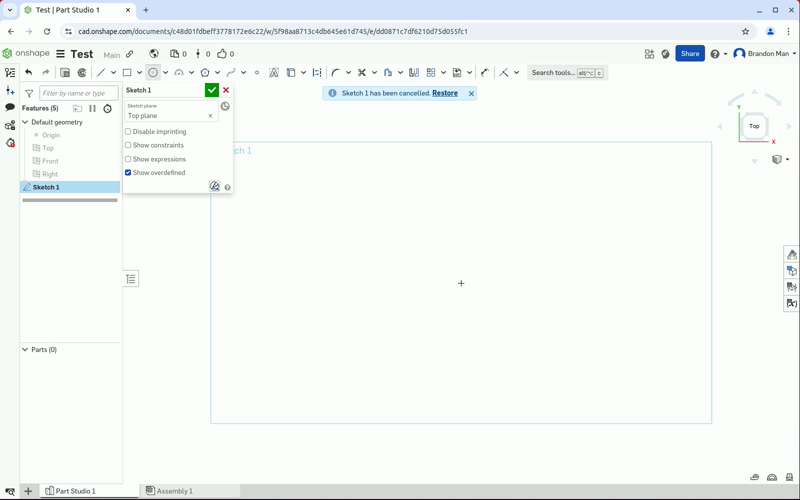
click(461, 282)
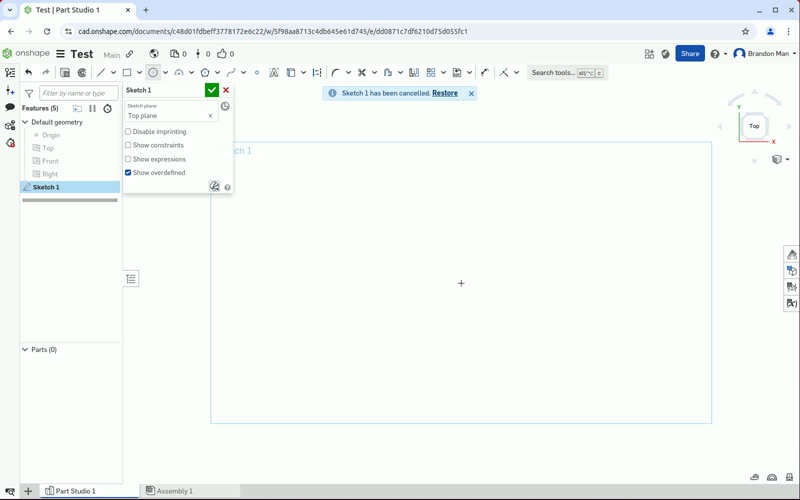
key_up(shift)
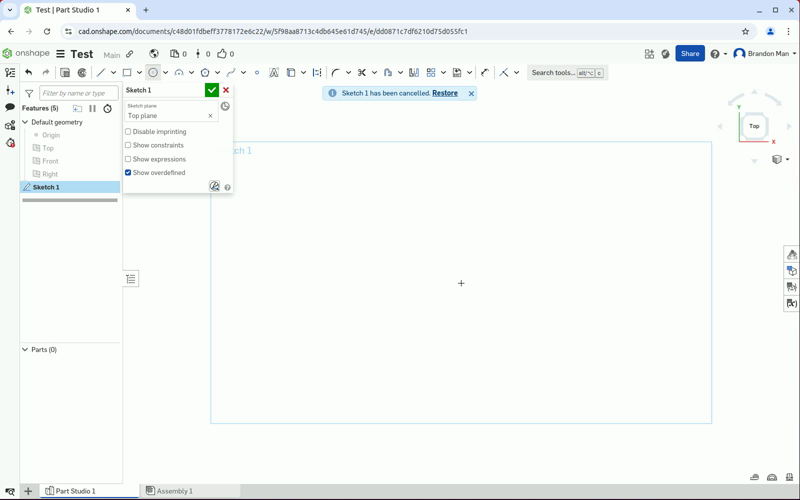
mouse_move(494, 282)
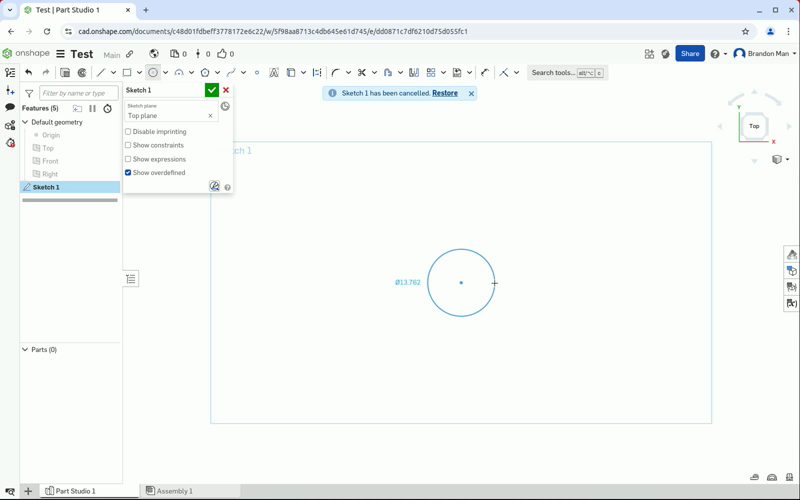
click(494, 282)
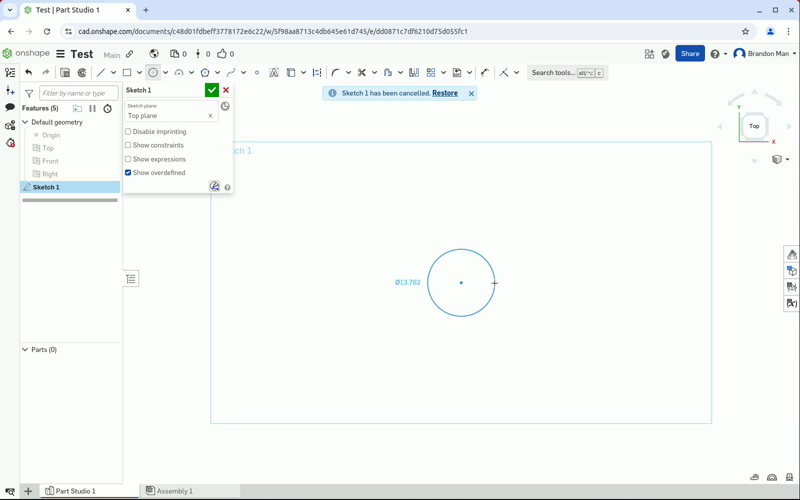
key(esc)
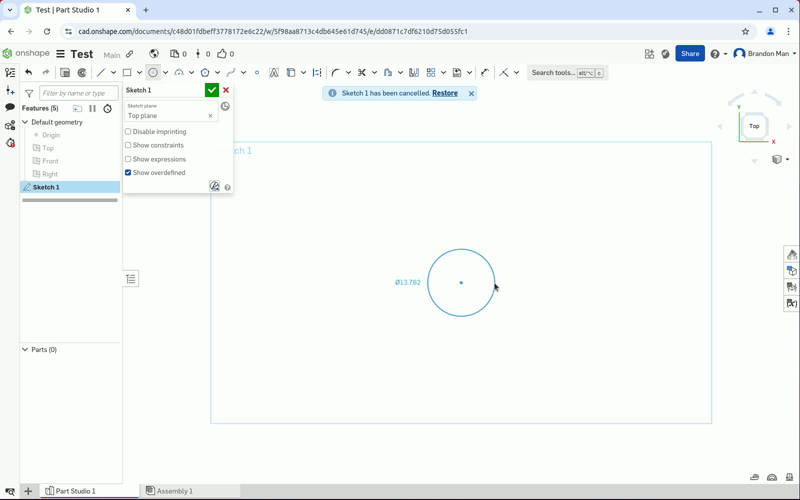
mouse_move(453, 297)
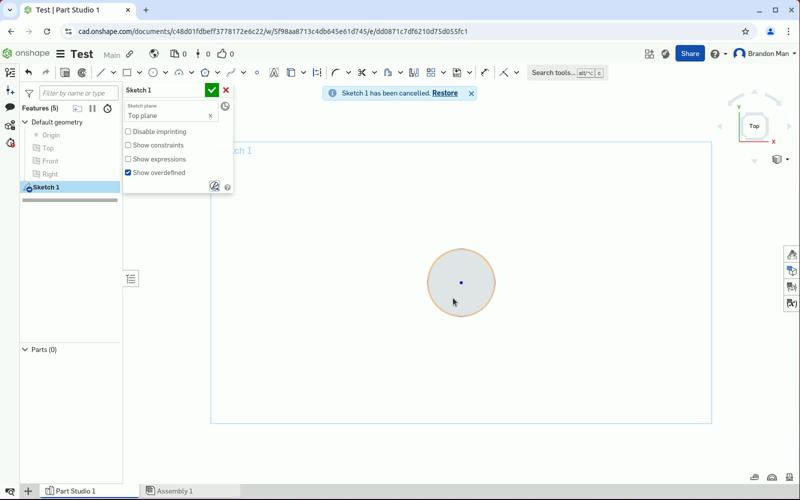
click(453, 297)
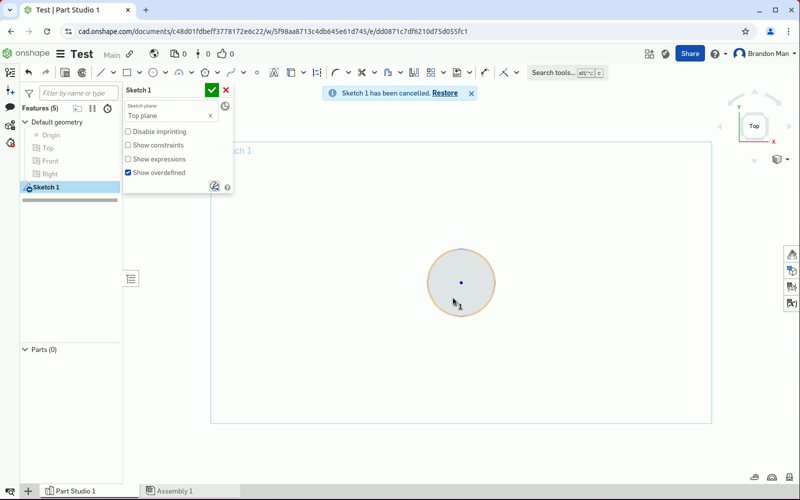
mouse_move(73, 352)
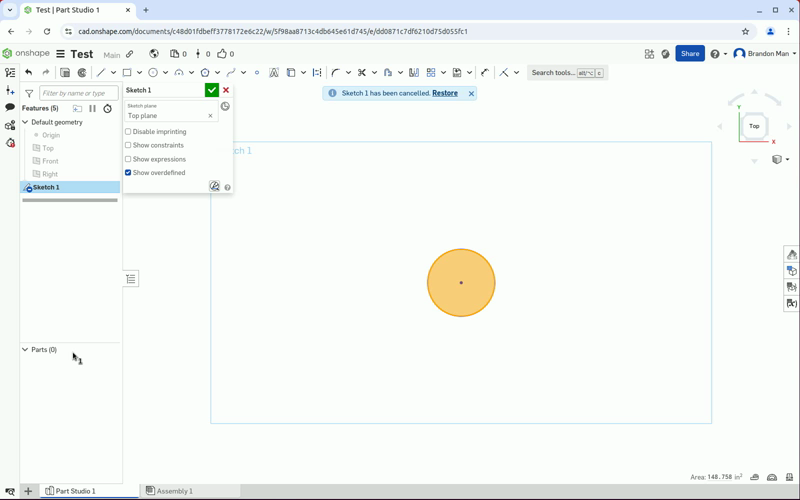
key(shift+y)
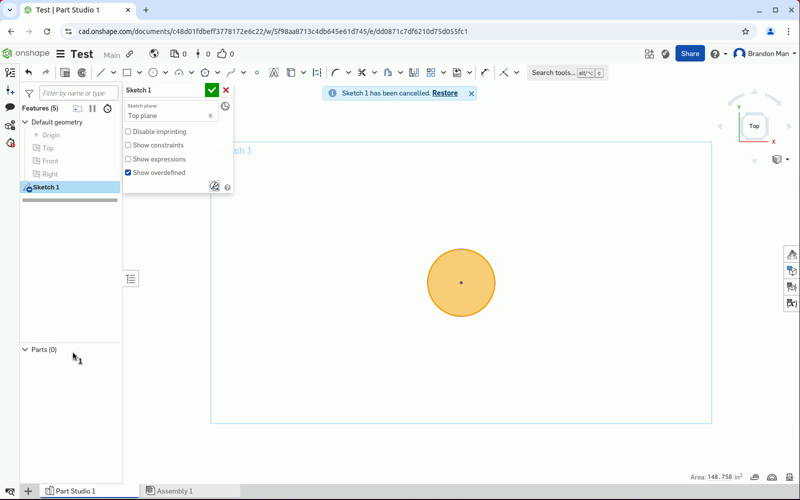
key(shift+e)
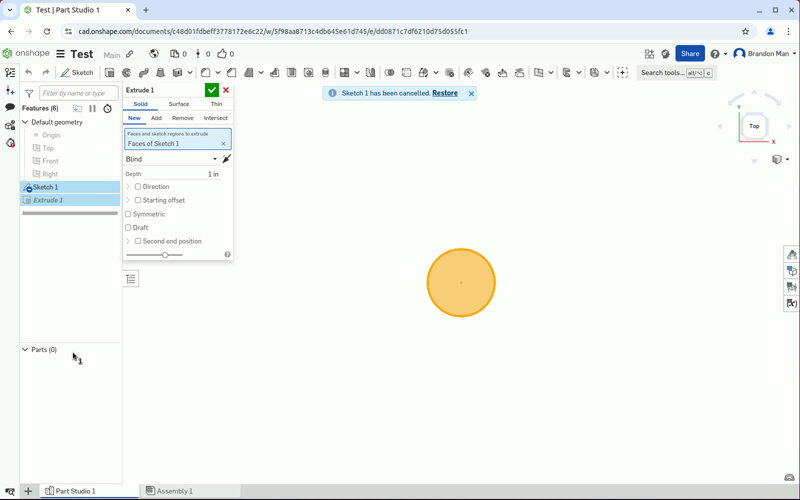
mouse_move(143, 106)
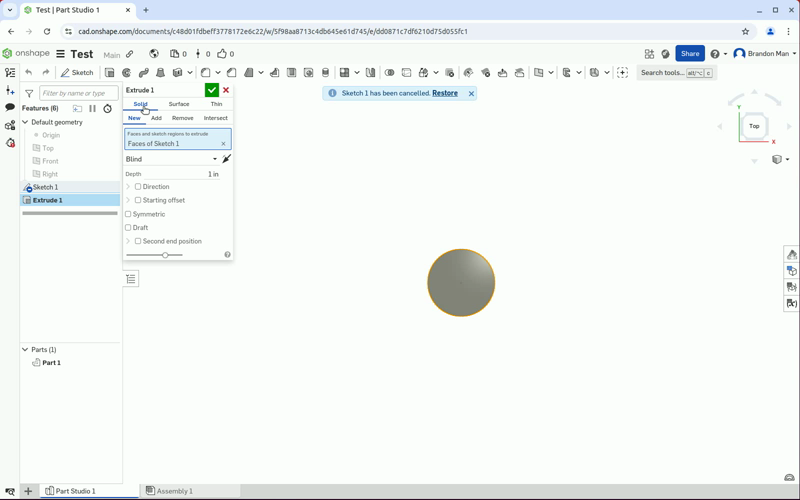
click(143, 106)
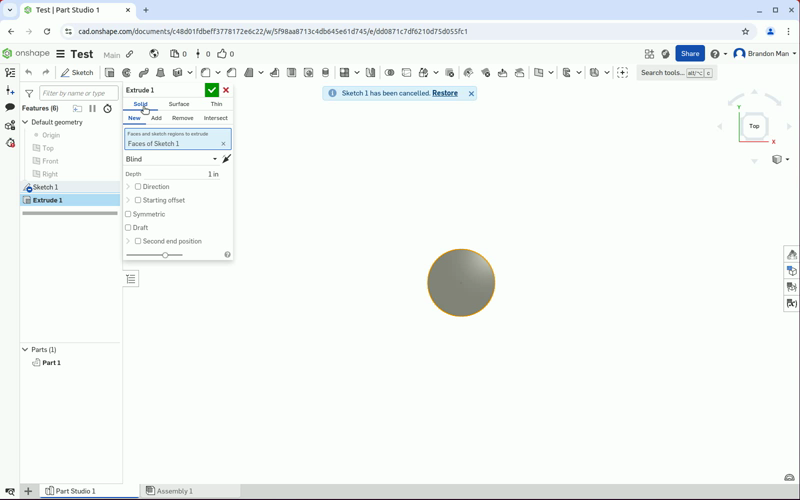
mouse_move(137, 120)
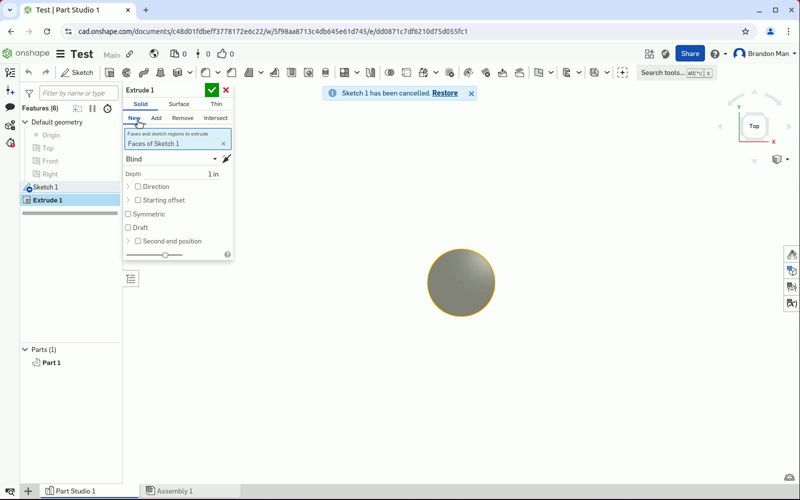
click(137, 120)
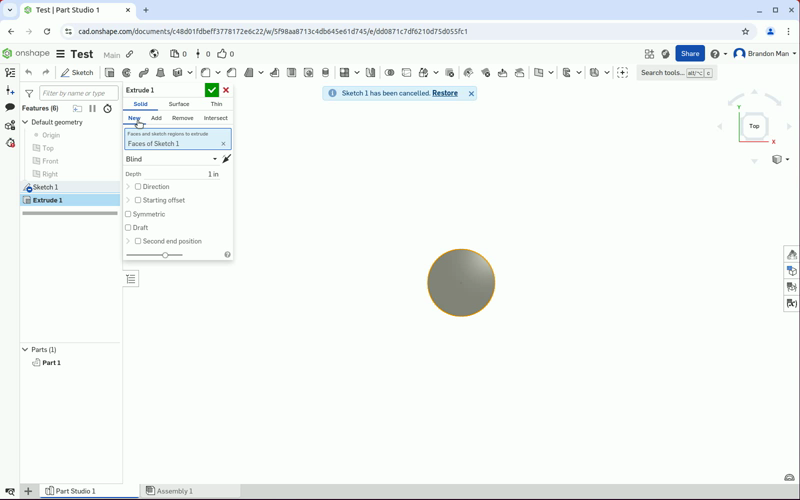
key(tab, 4)
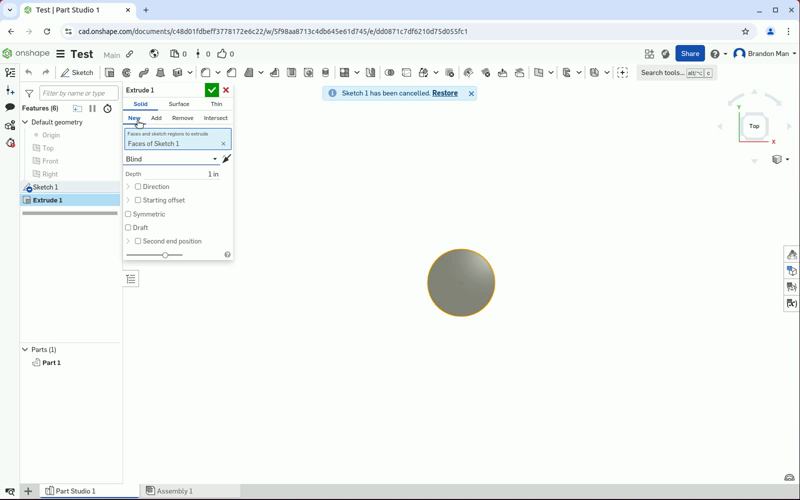
text(21.664)
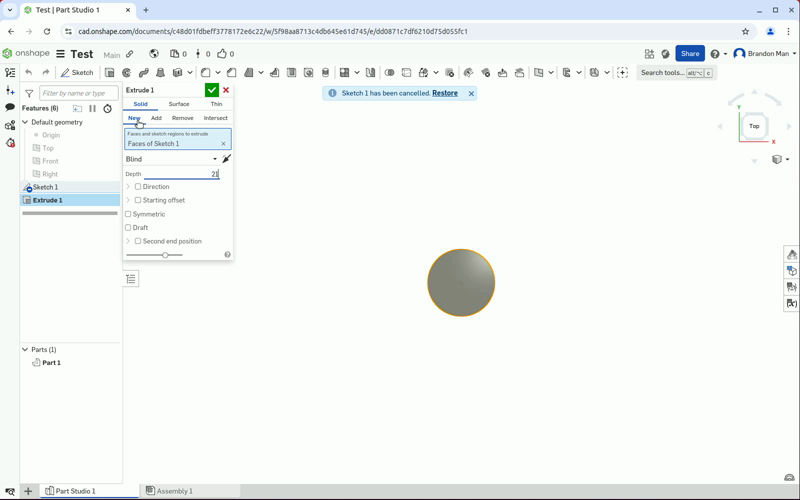
key(enter)
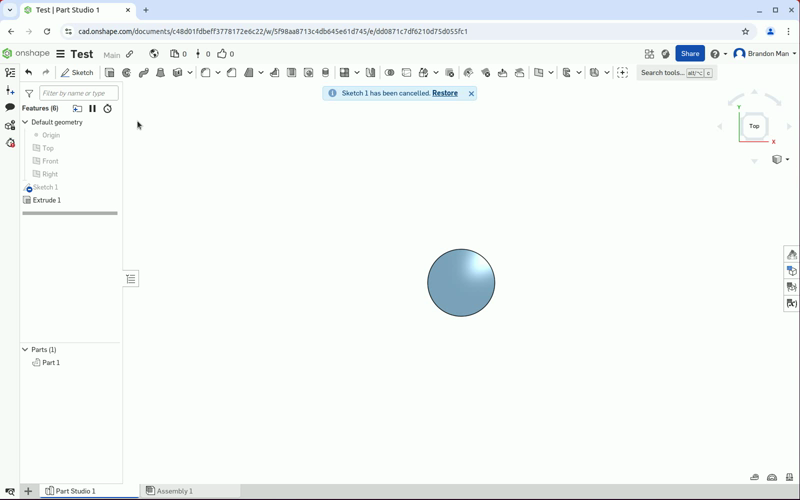
key(shift+h)
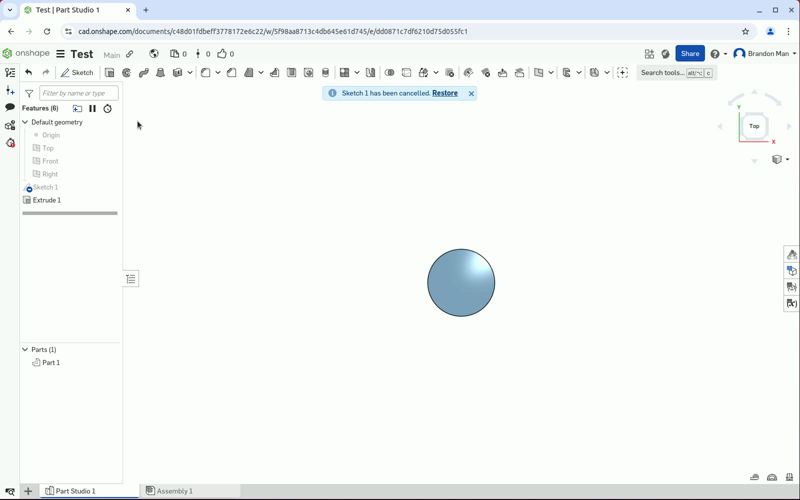
key(shift+h)
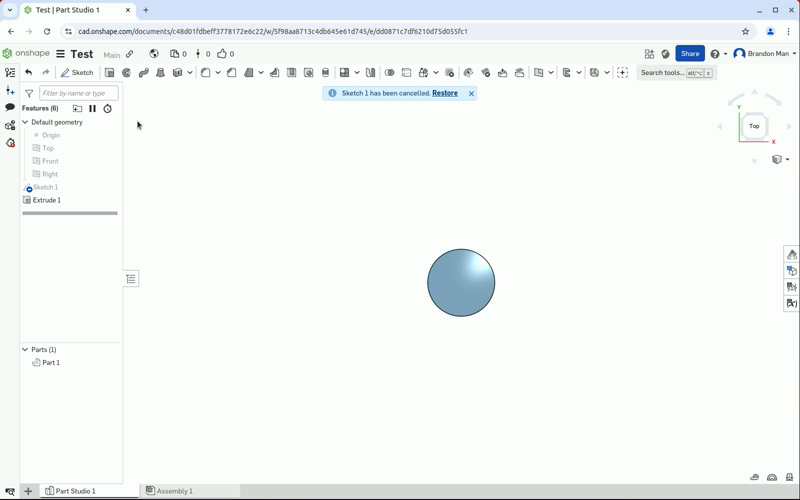
mouse_move(73, 189)
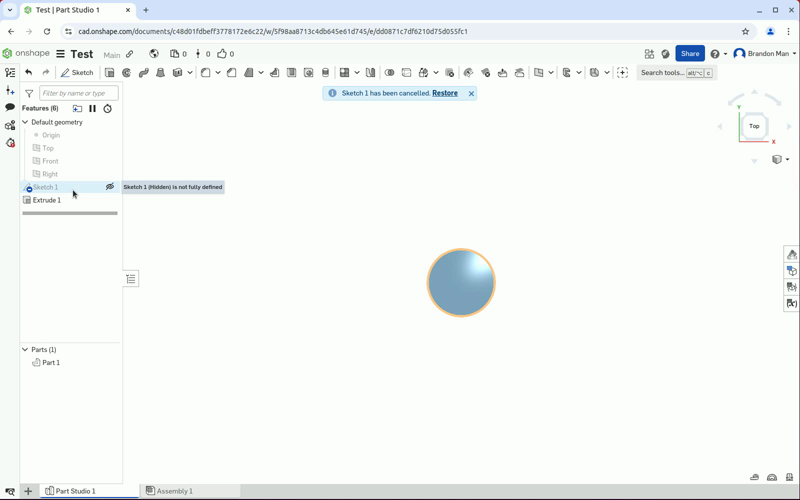
click(73, 189)
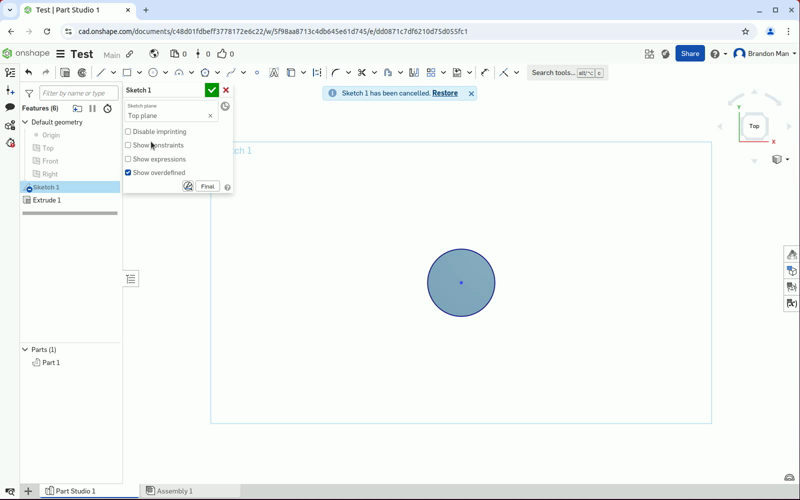
mouse_move(229, 92)
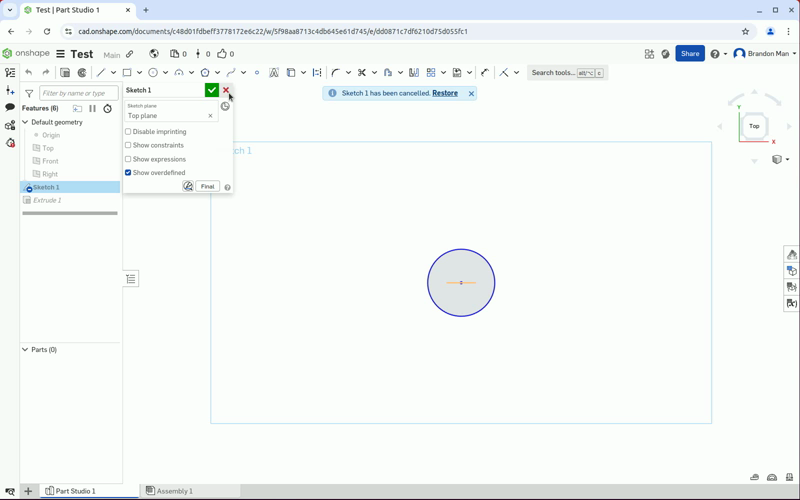
click(229, 92)
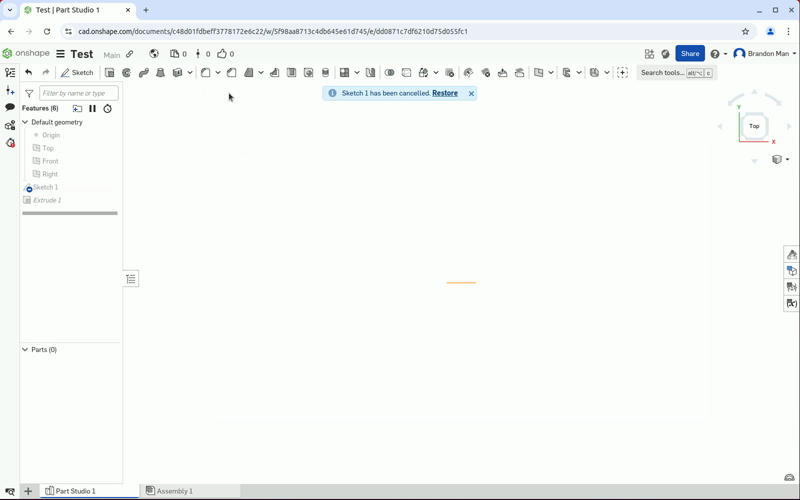
mouse_move(541, 75)
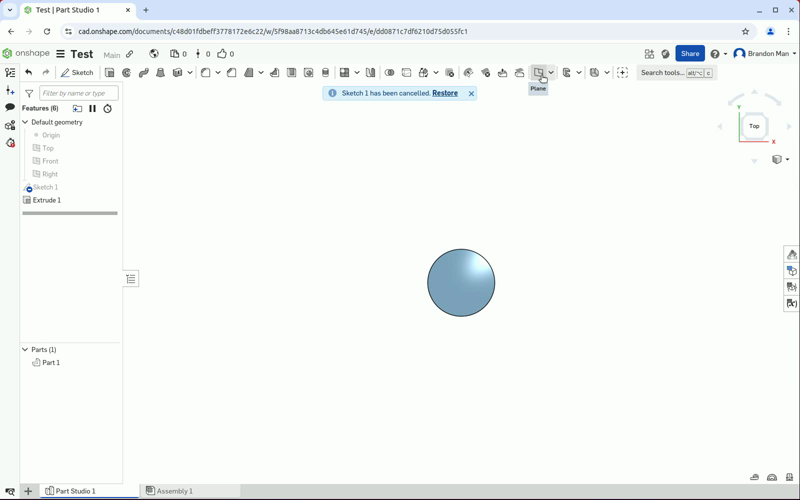
click(541, 75)
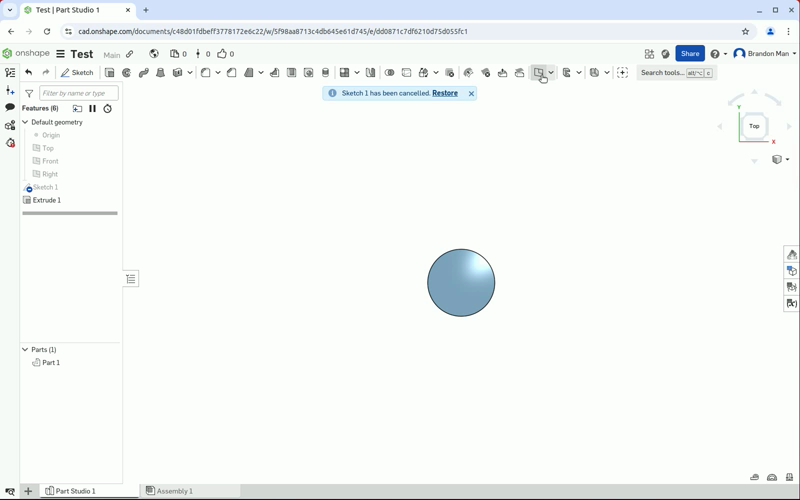
mouse_move(73, 150)
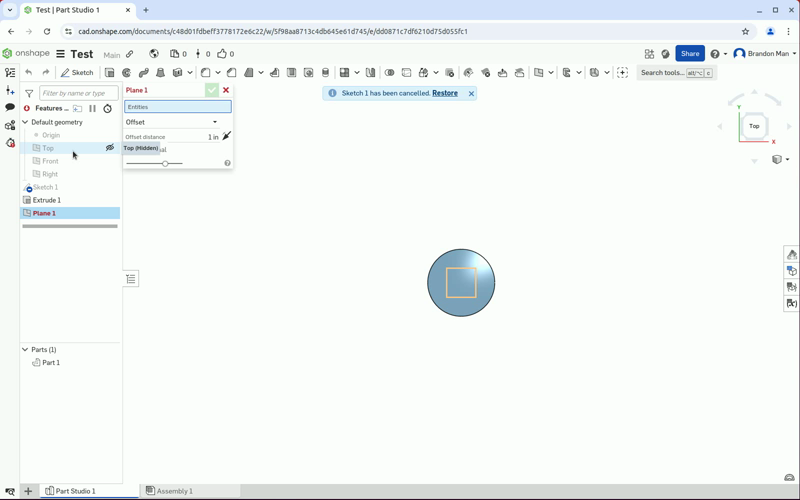
click(73, 150)
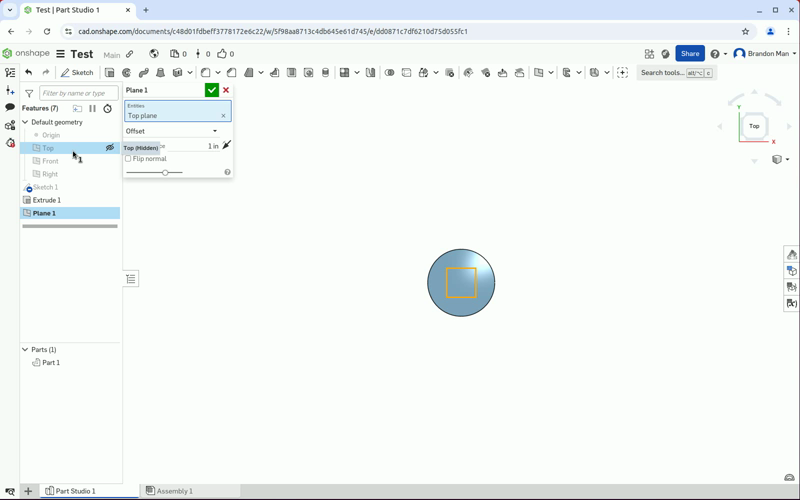
key(tab, 2)
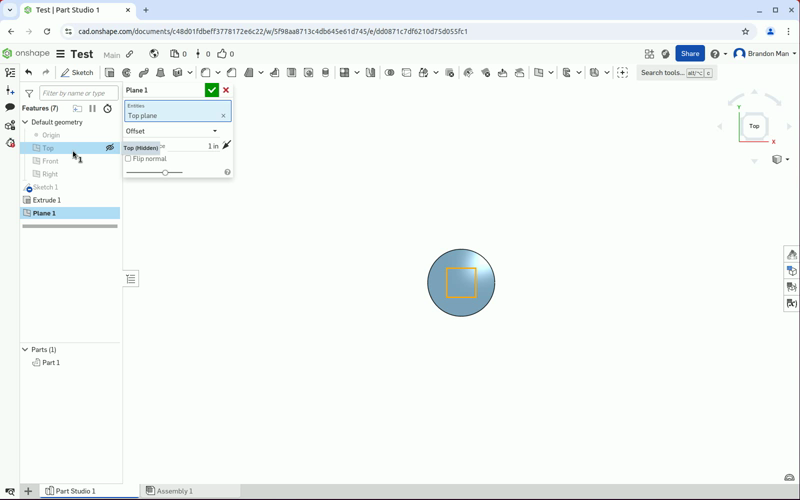
text(21.66)
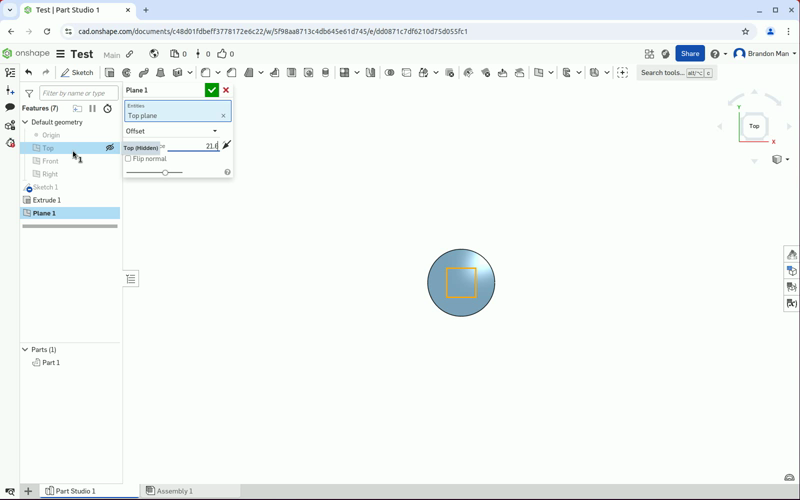
key(enter, 2)
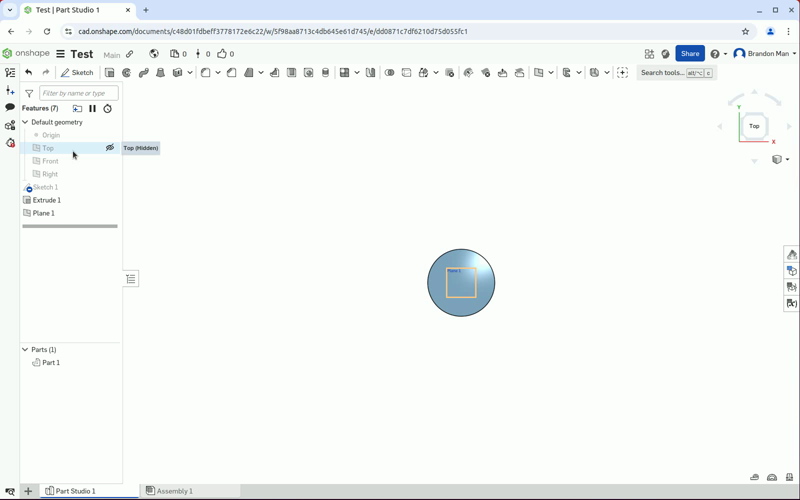
key(shift+s)
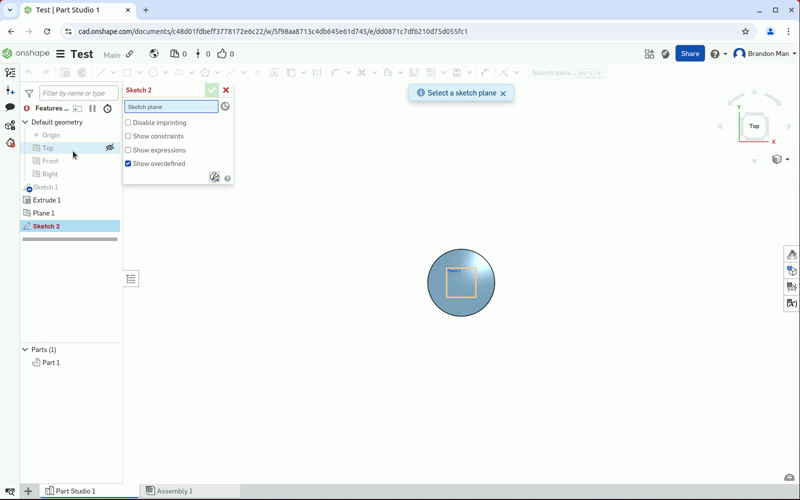
mouse_move(73, 215)
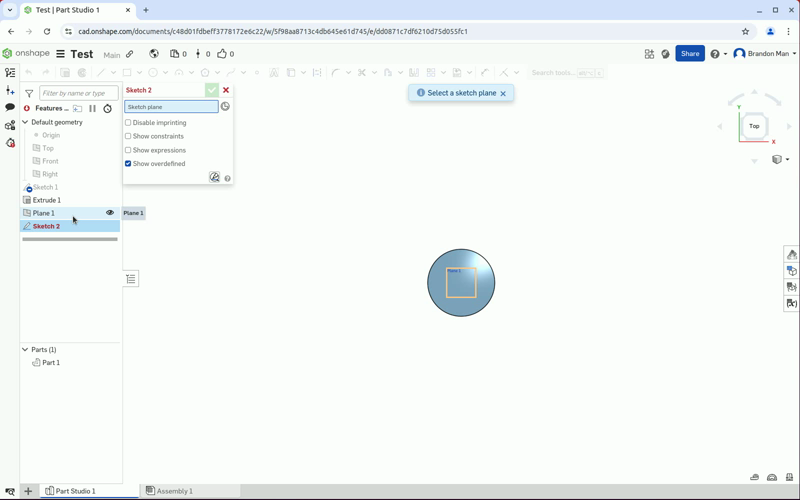
click(73, 215)
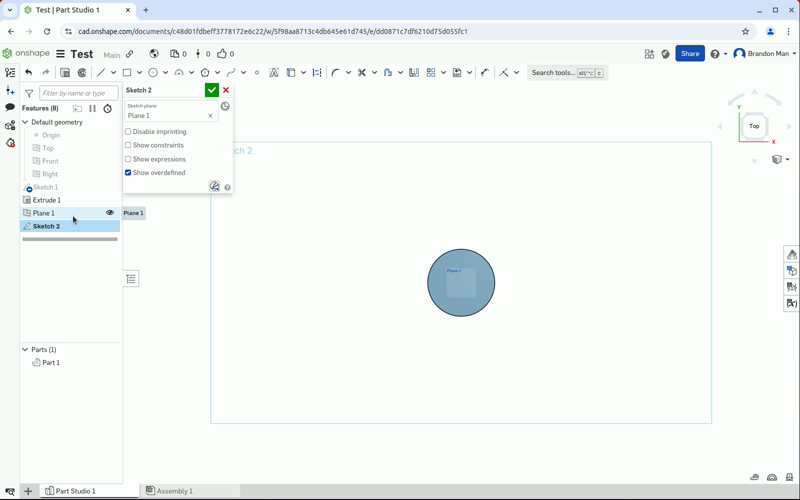
mouse_move(73, 352)
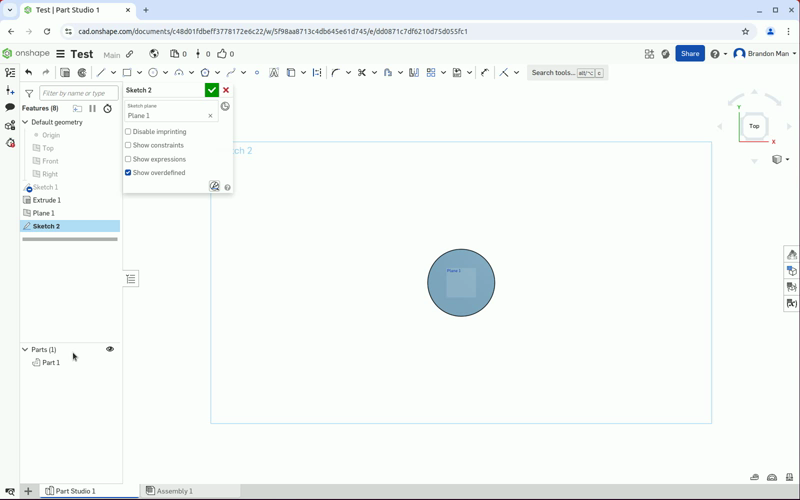
key(y)
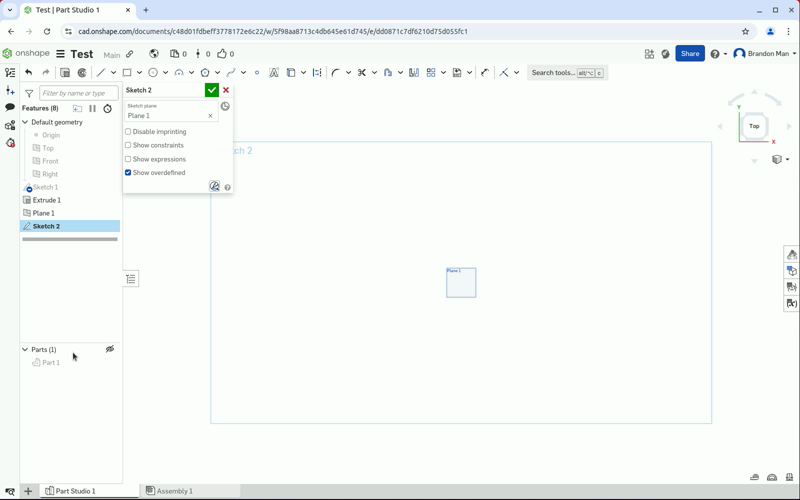
key(c)
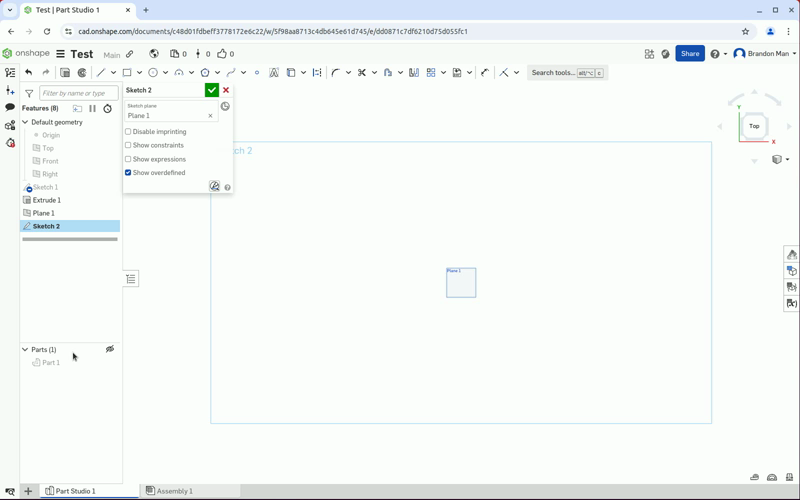
key_down(shift)
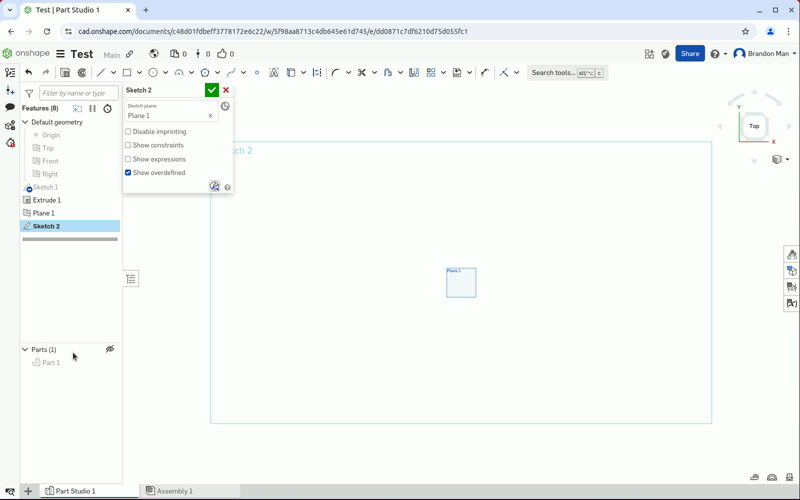
mouse_move(461, 282)
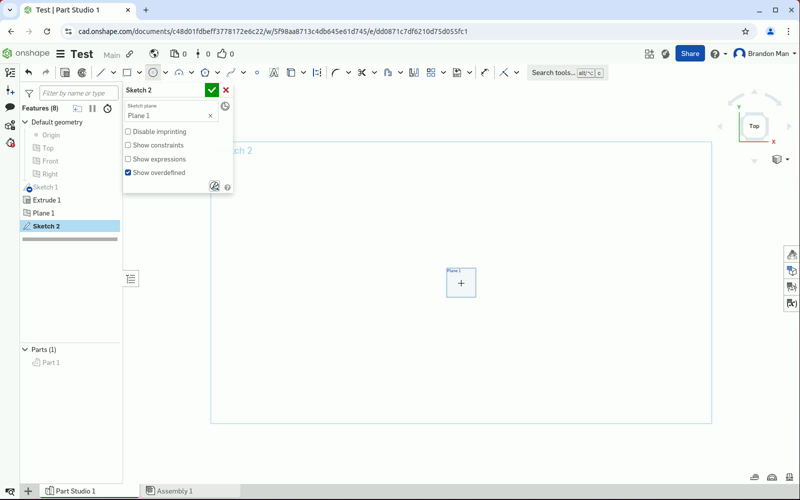
click(461, 282)
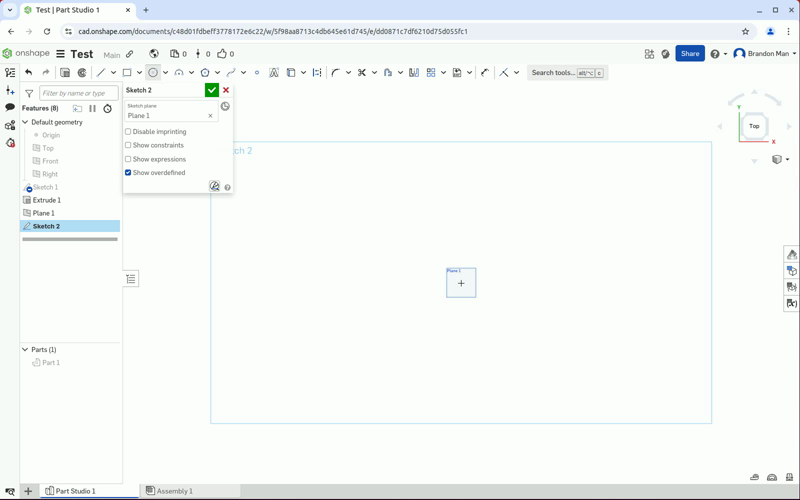
key_up(shift)
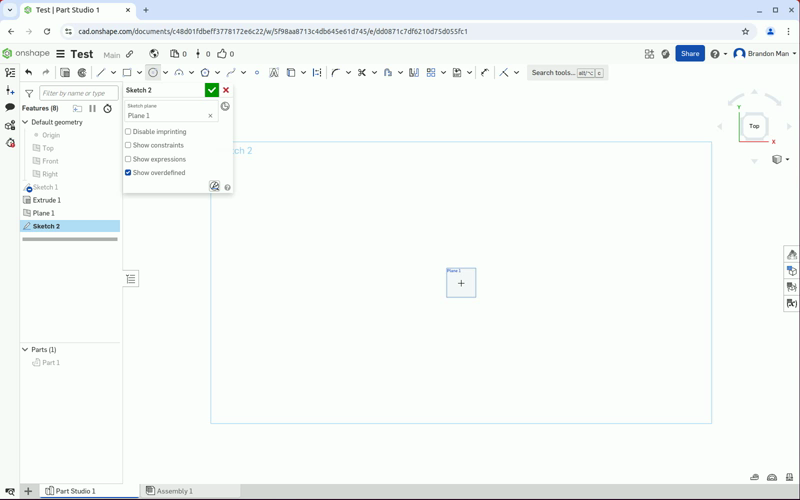
mouse_move(473, 282)
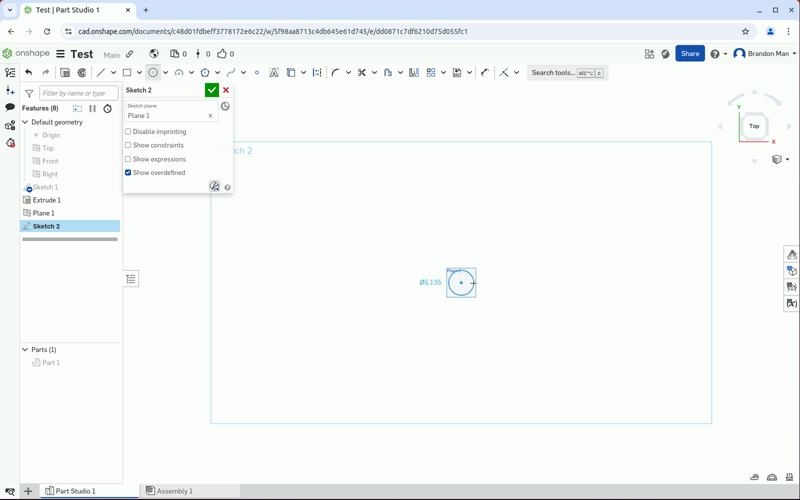
click(473, 282)
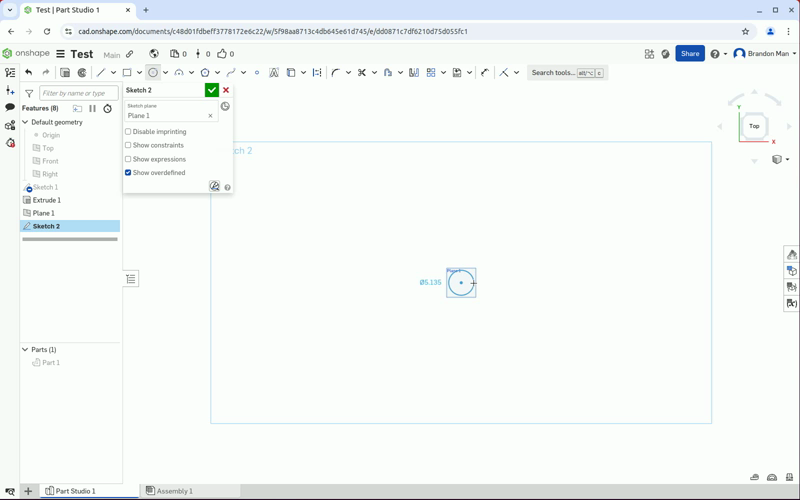
key(esc)
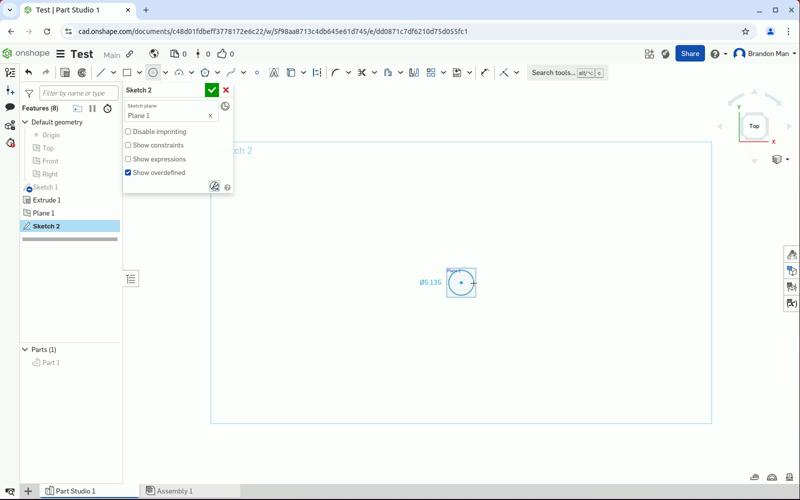
mouse_move(452, 282)
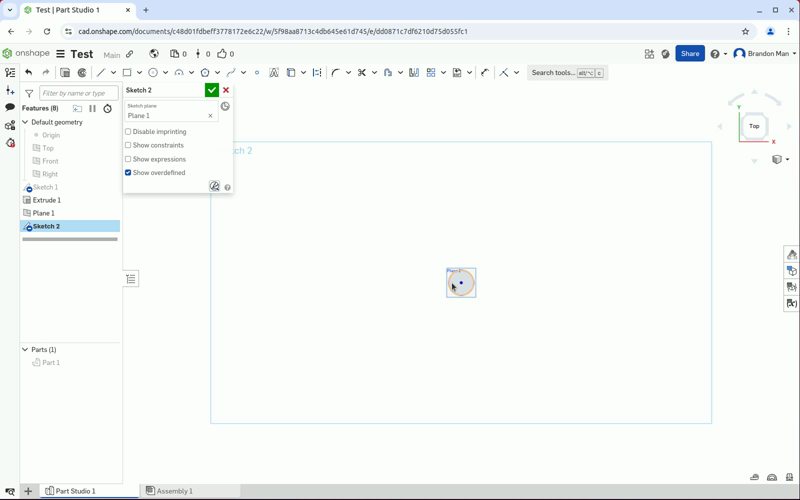
scroll(6)
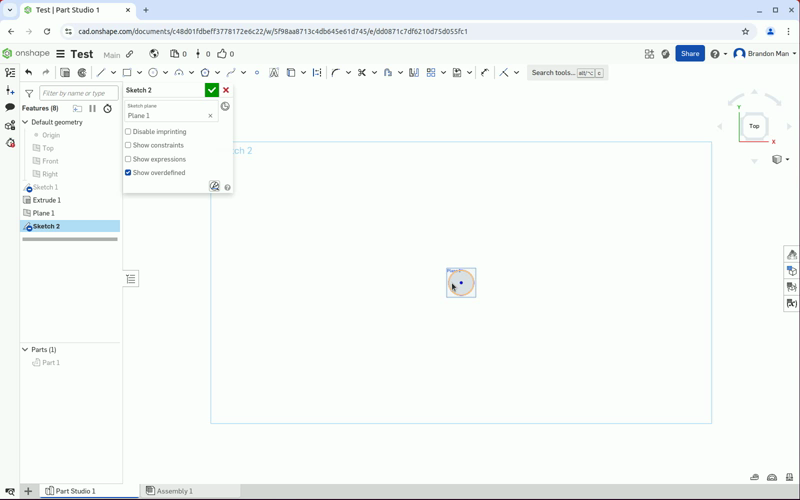
scroll(6)
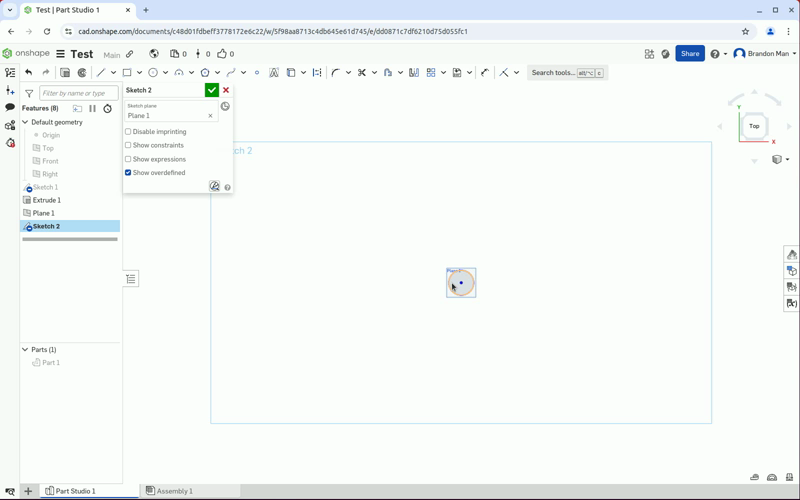
scroll(6)
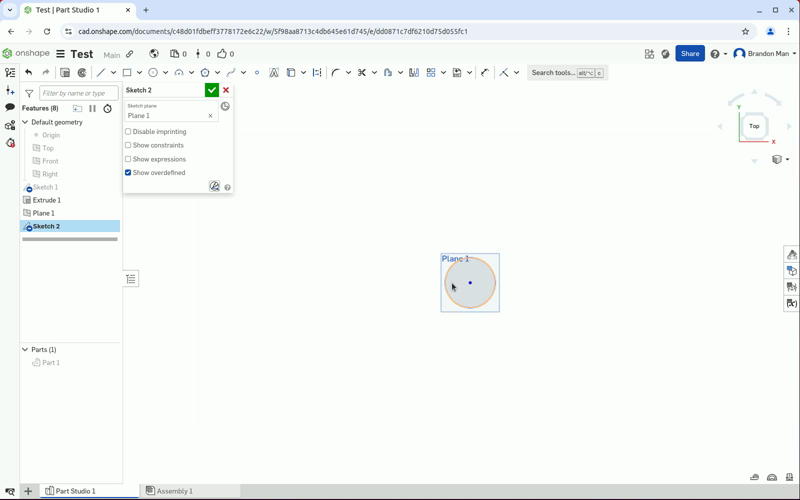
scroll(6)
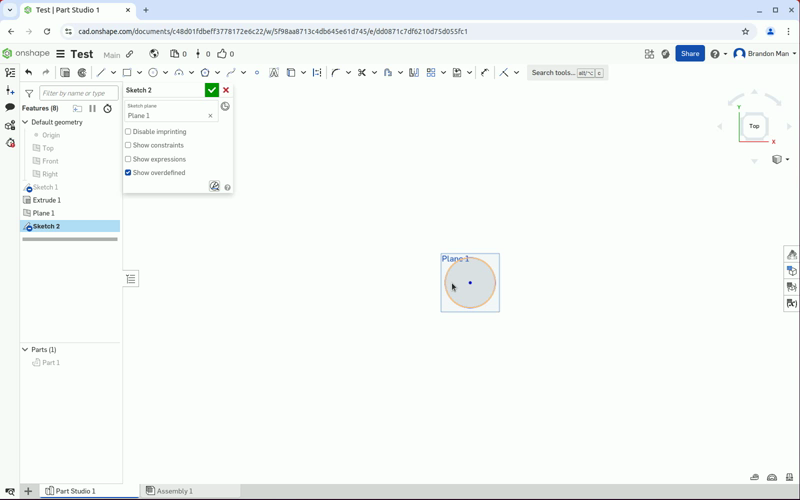
scroll(6)
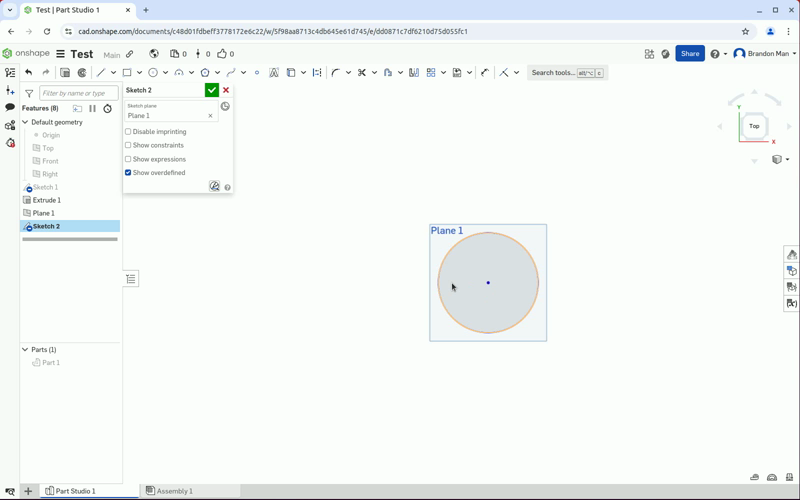
scroll(6)
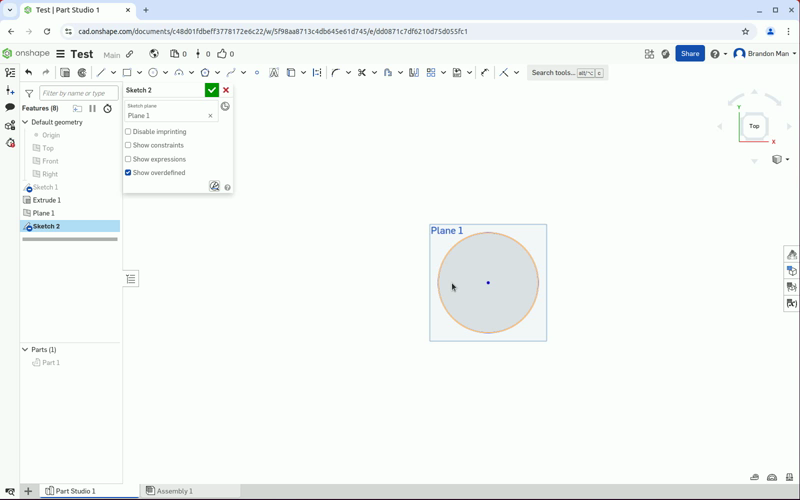
scroll(6)
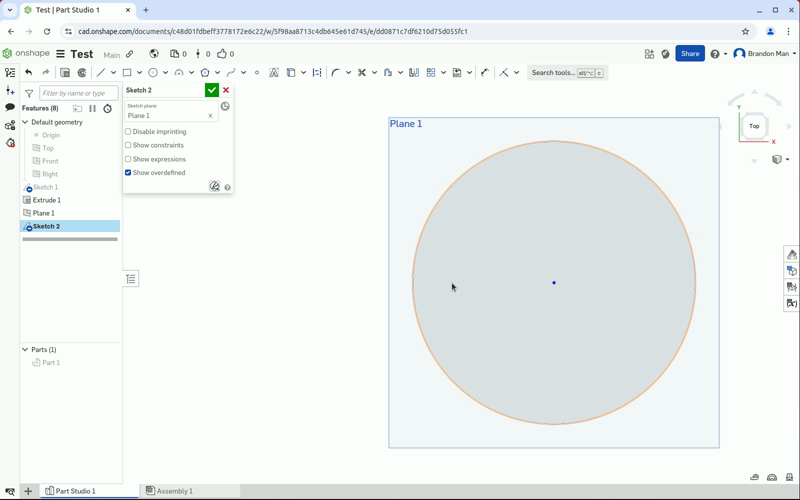
click(452, 282)
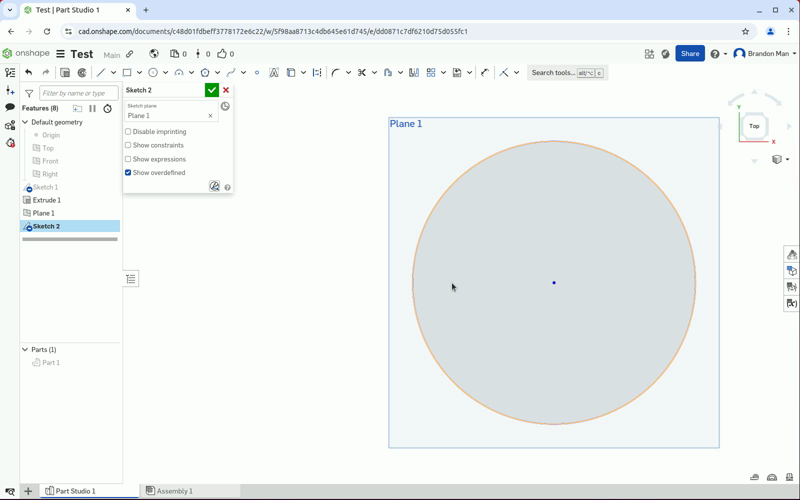
scroll(-6)
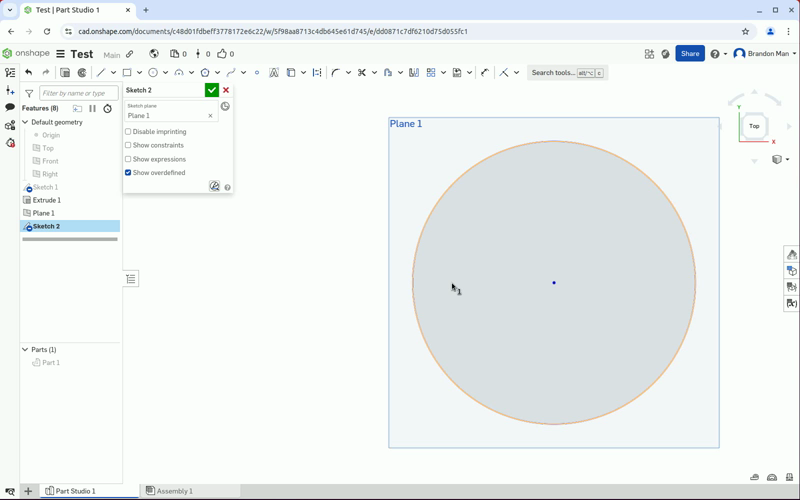
scroll(-6)
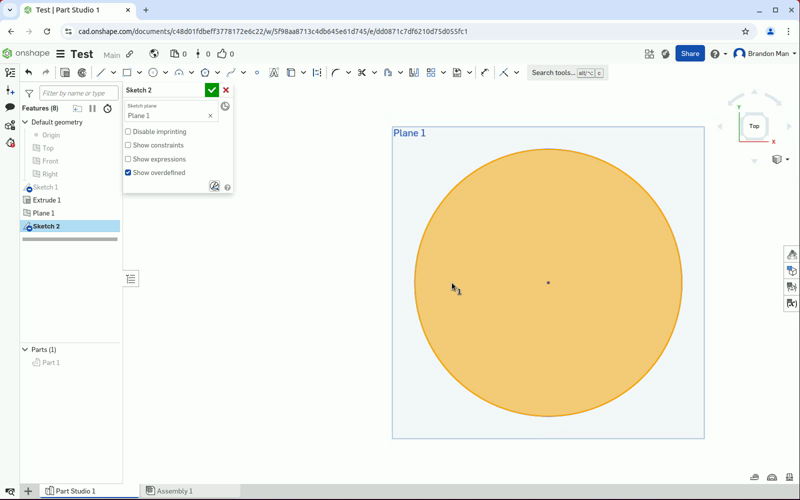
scroll(-6)
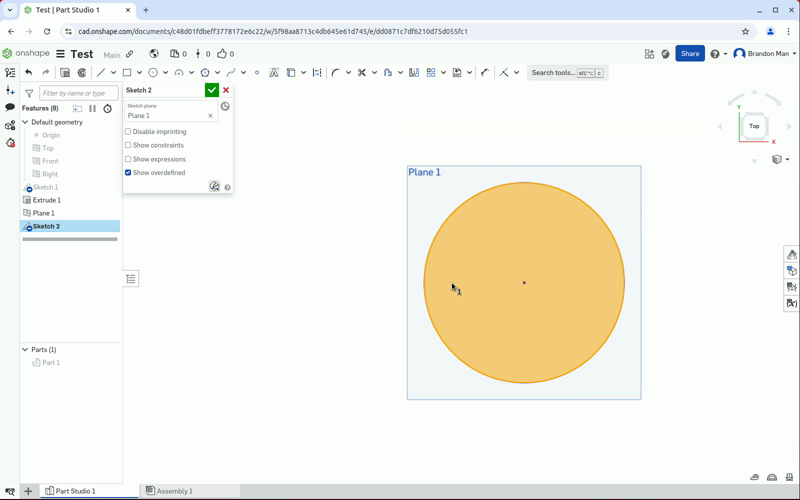
scroll(-6)
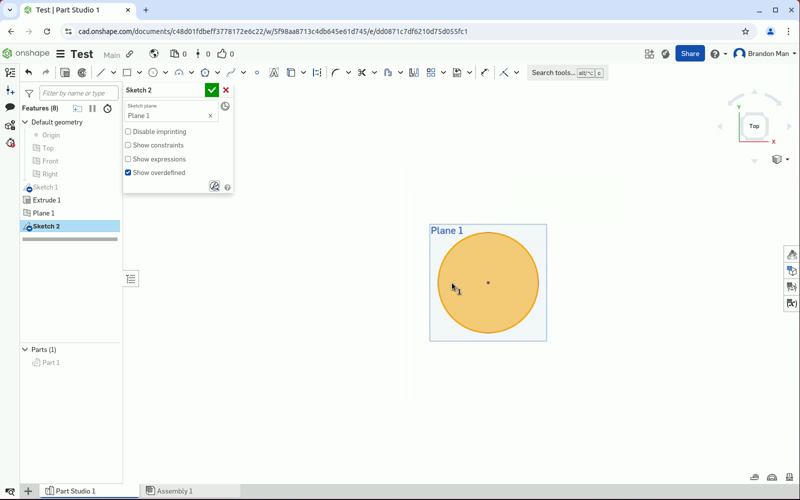
scroll(-6)
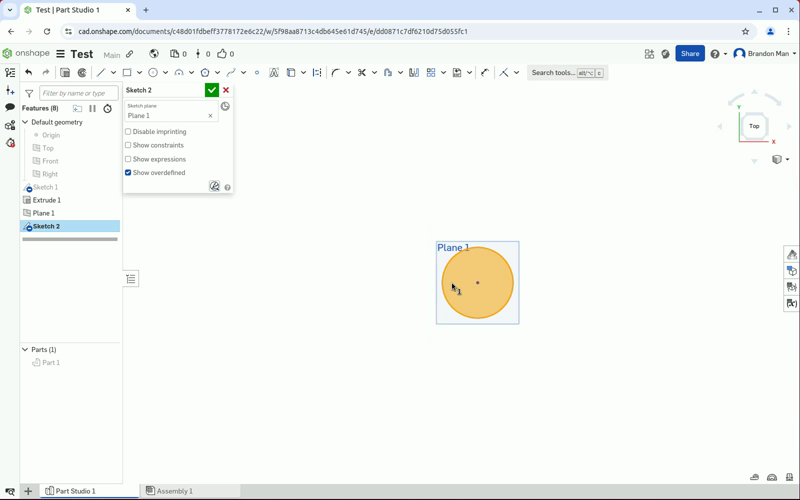
scroll(-6)
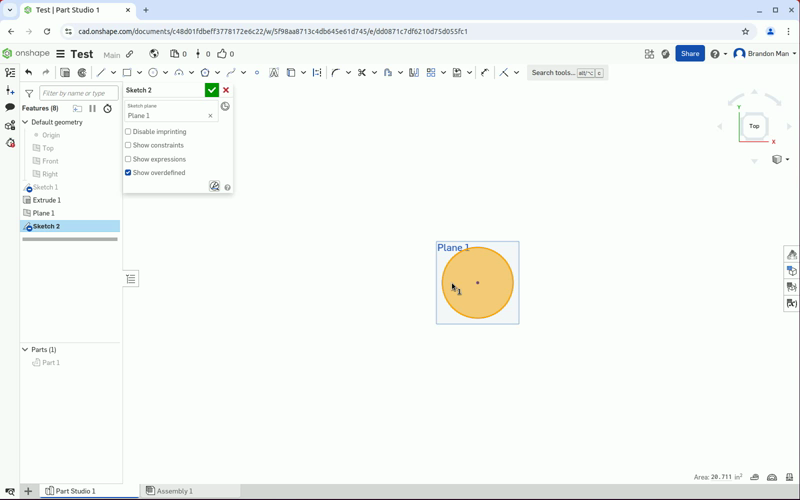
scroll(-6)
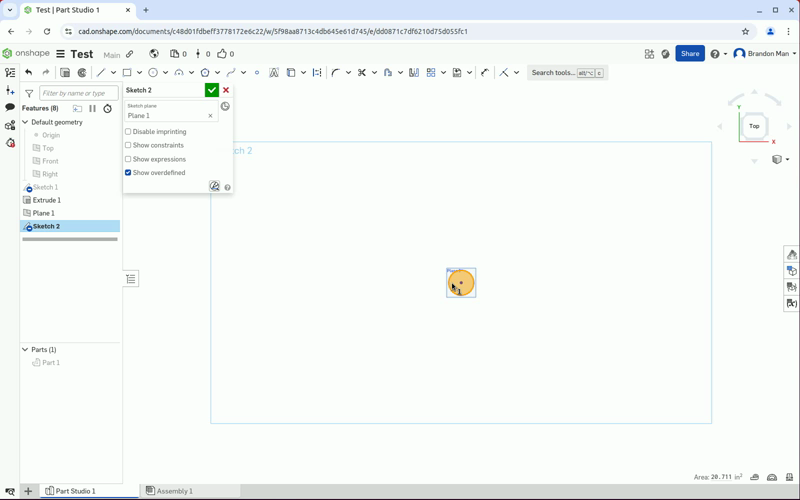
mouse_move(73, 352)
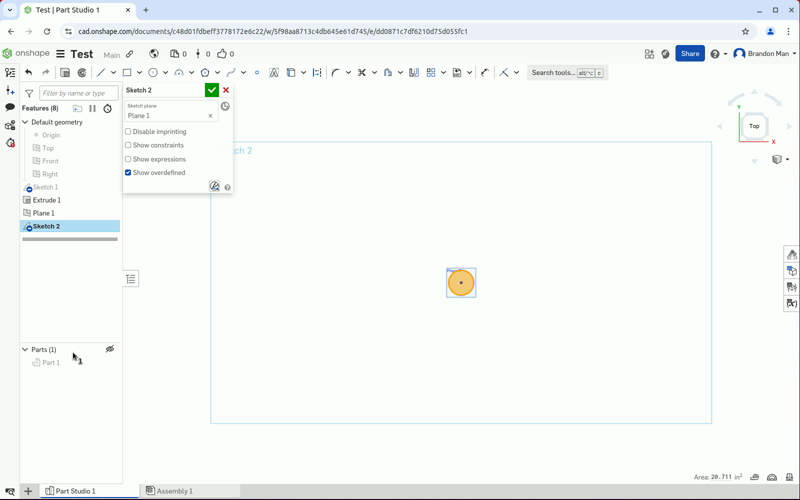
key(shift+y)
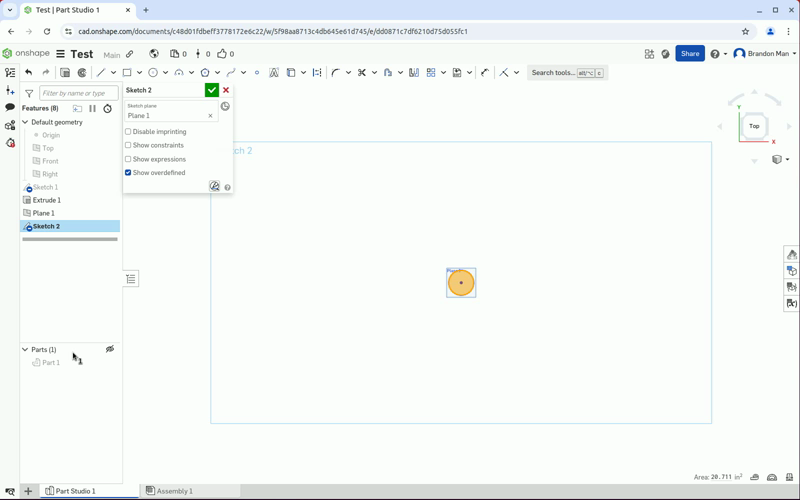
key(shift+e)
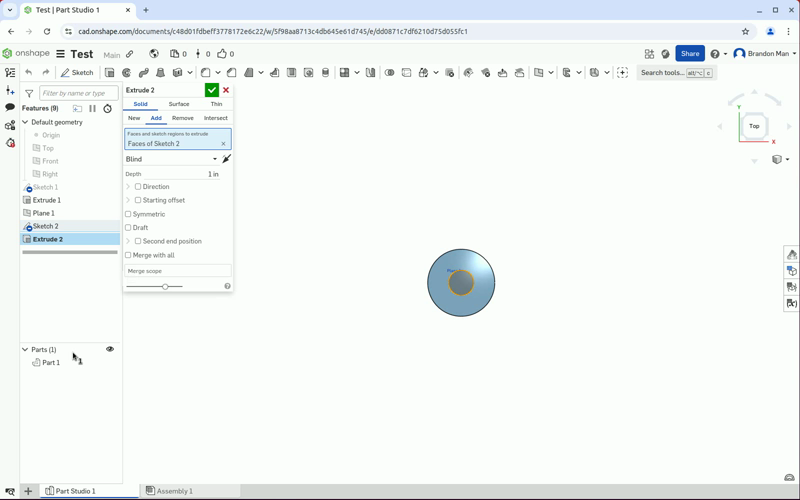
mouse_move(143, 106)
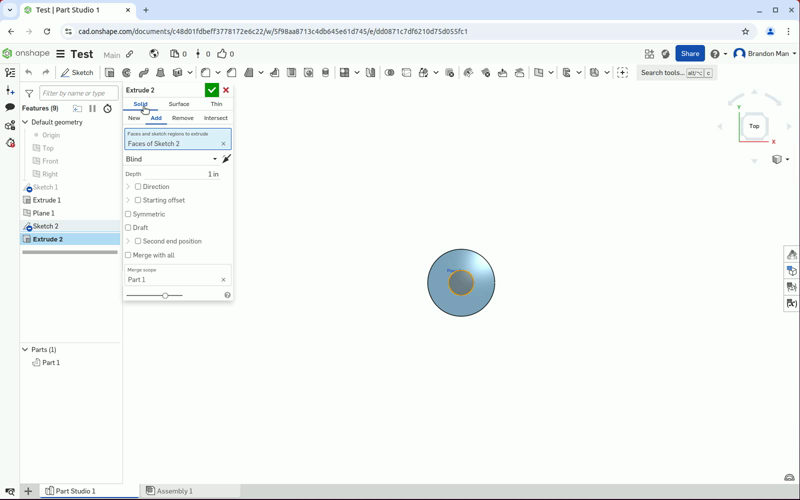
click(143, 106)
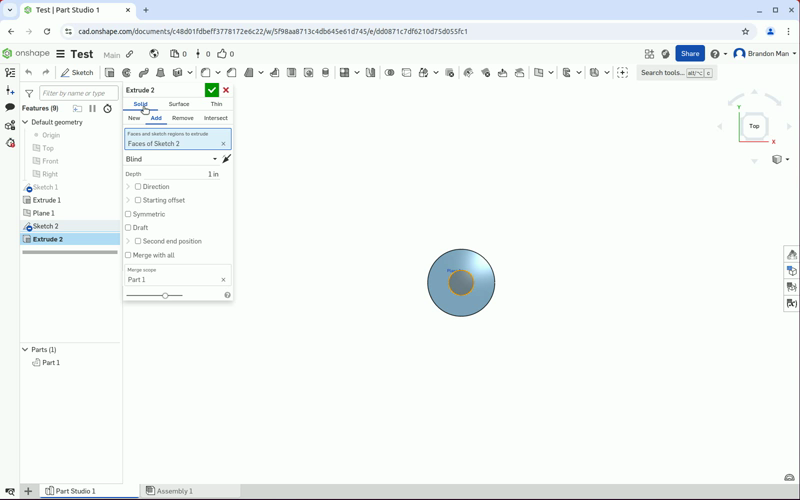
mouse_move(137, 120)
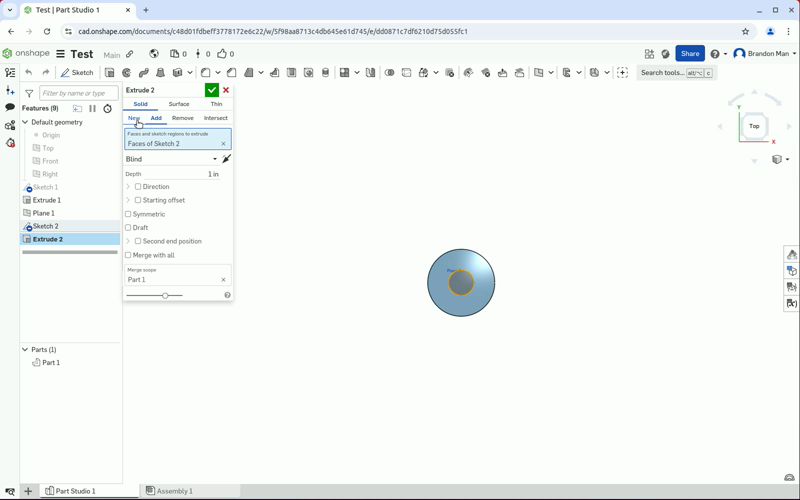
click(137, 120)
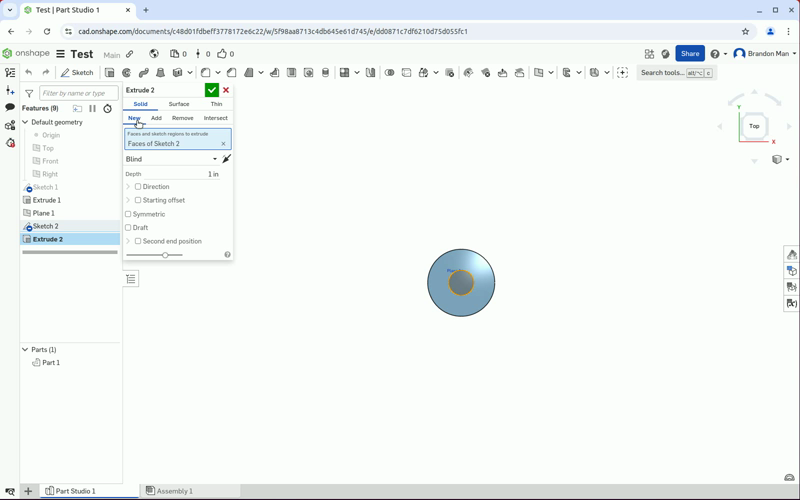
key(tab, 4)
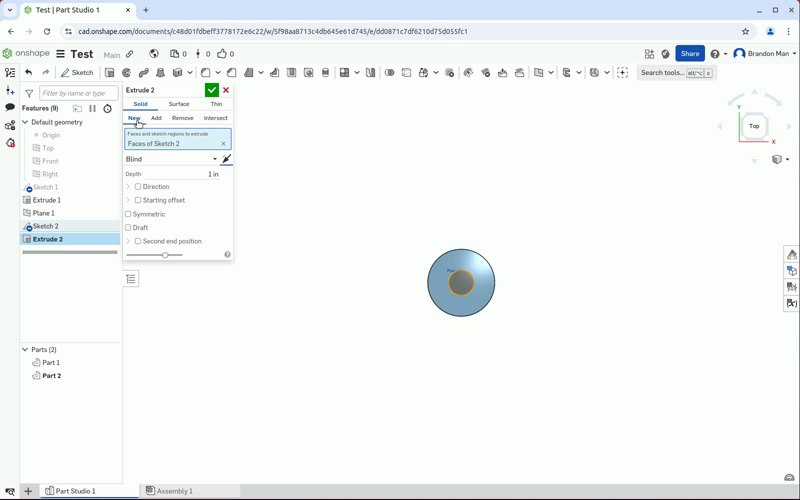
text(1.444)
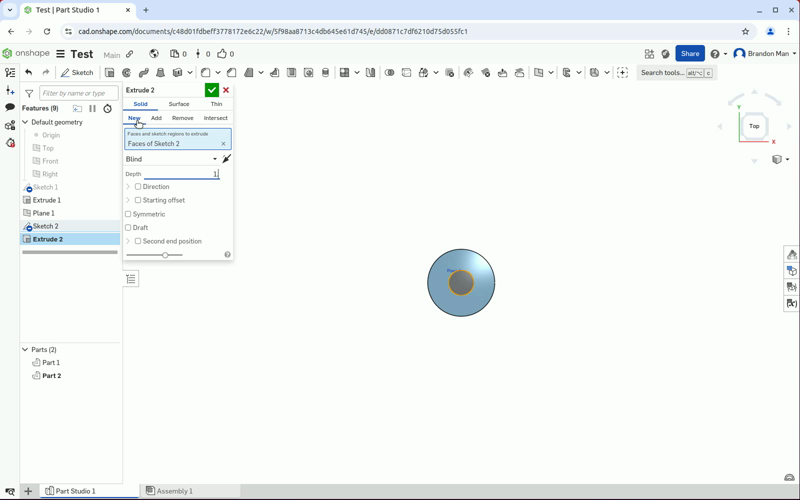
key(enter)
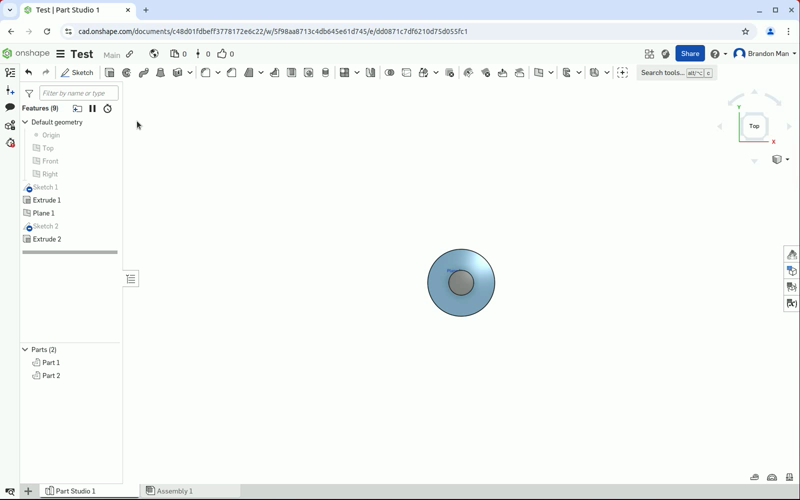
key(shift+h)
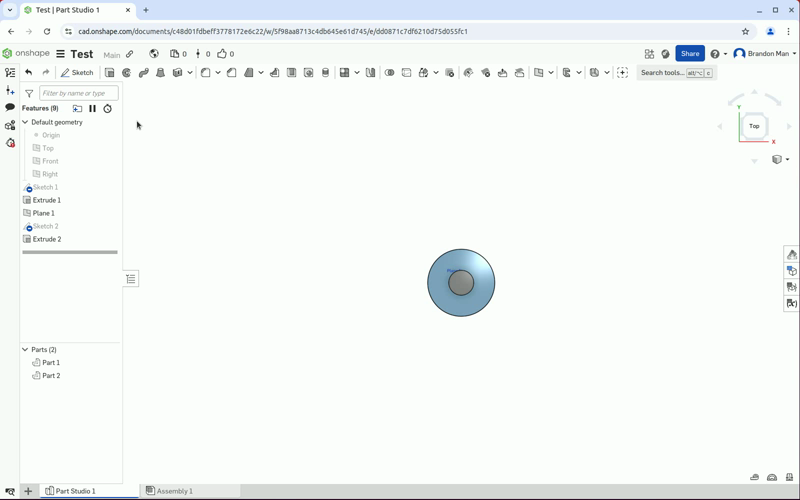
key(shift+h)
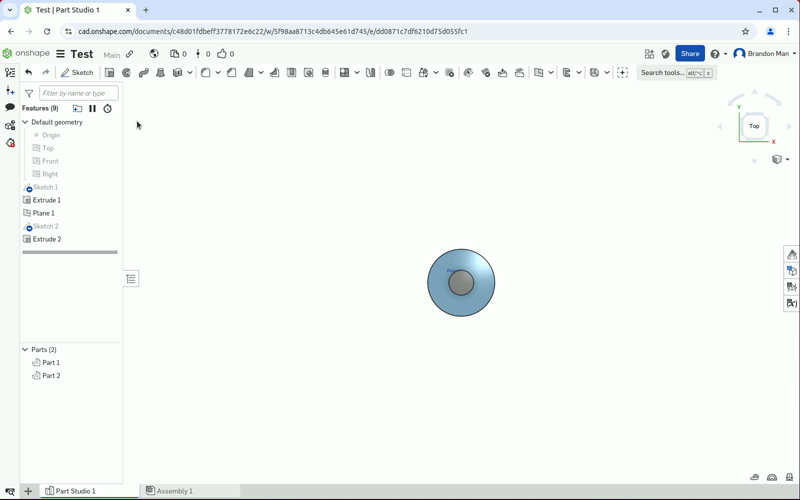
key(shift+7)
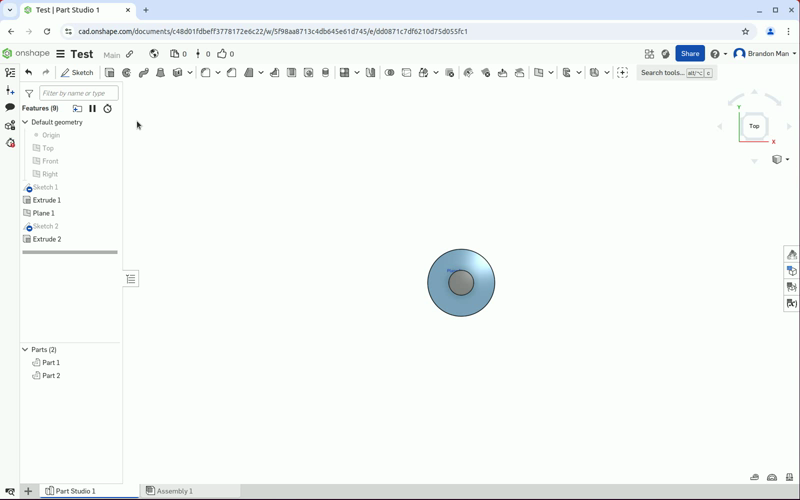
key(up, 3)
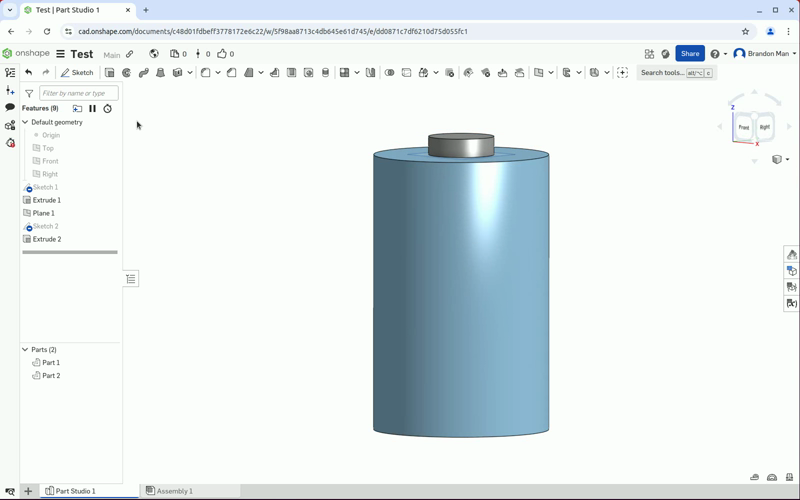
key(left, 3)
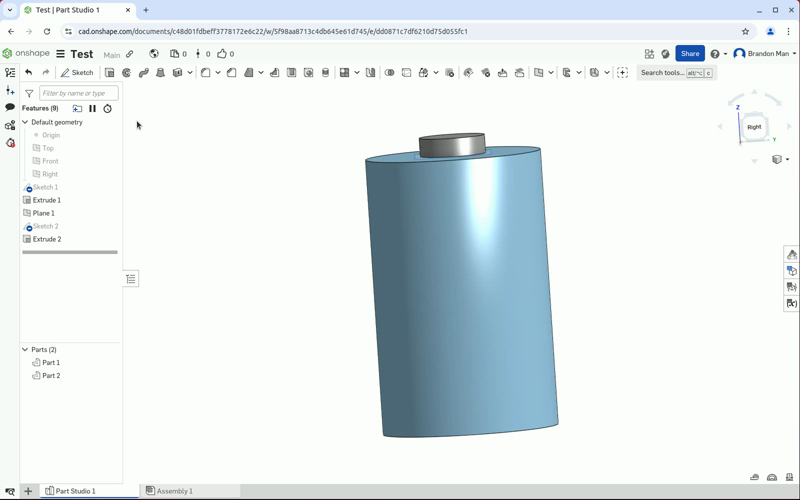
key(right, 3)
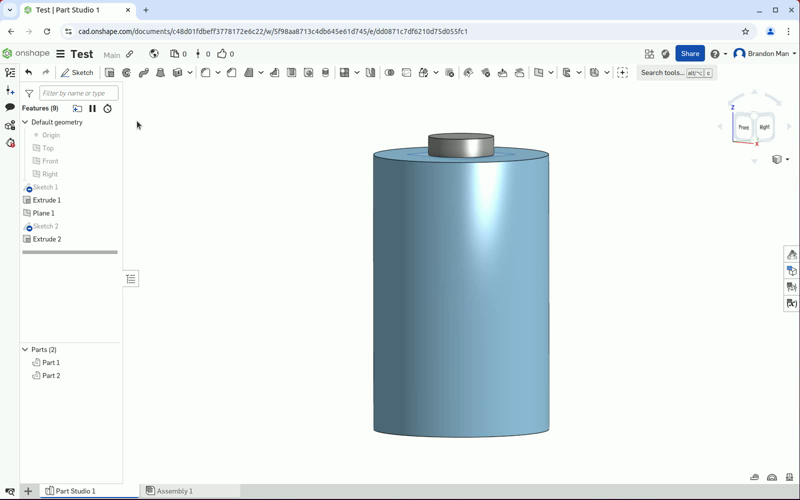
key(down, 3)
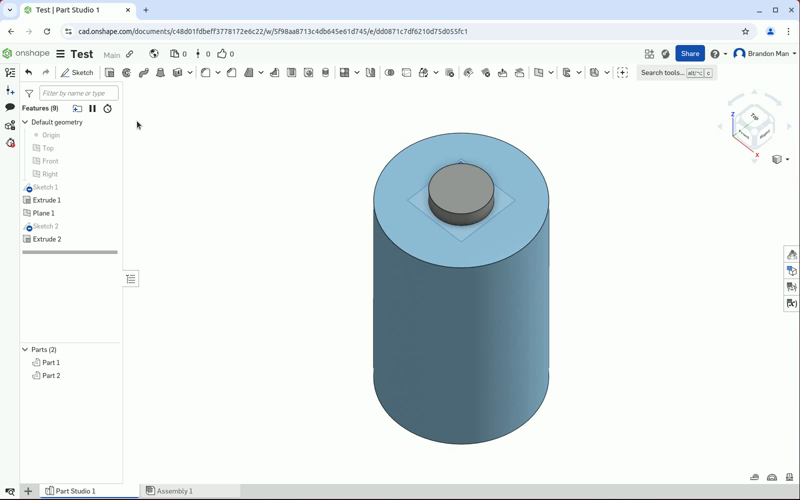
mouse_move(73, 189)
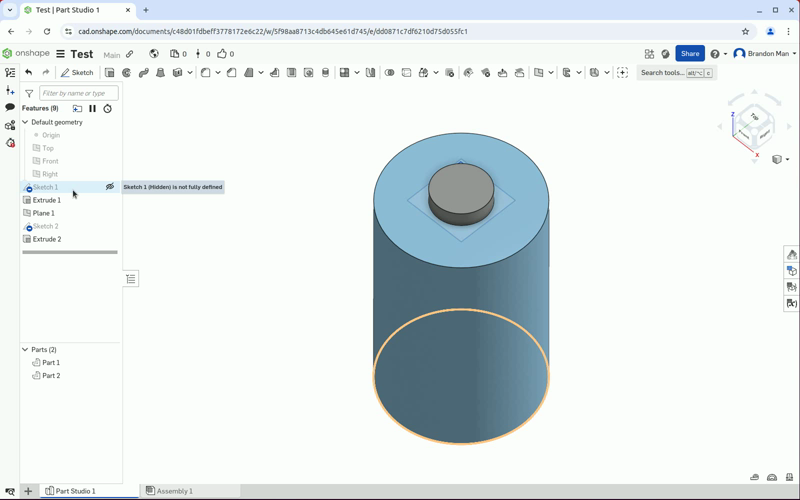
click(73, 189)